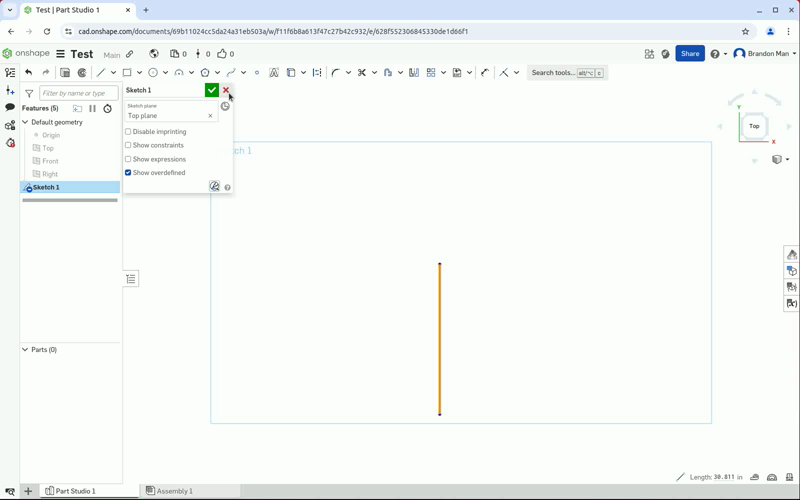
key(shift+h)
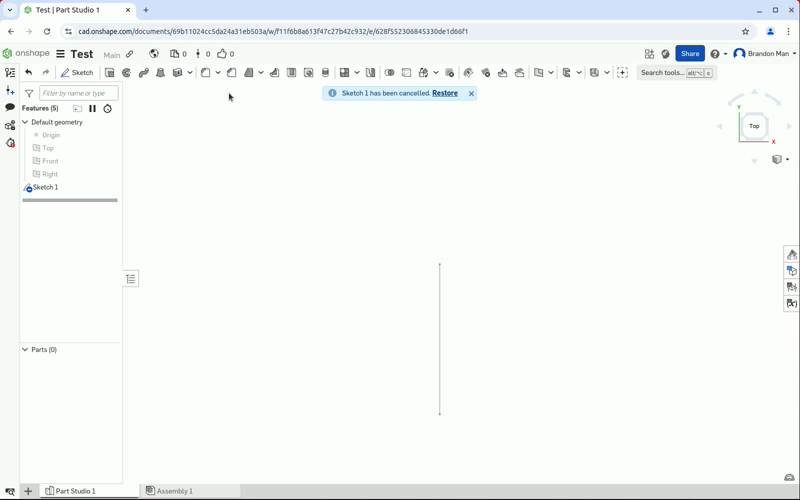
key(shift+s)
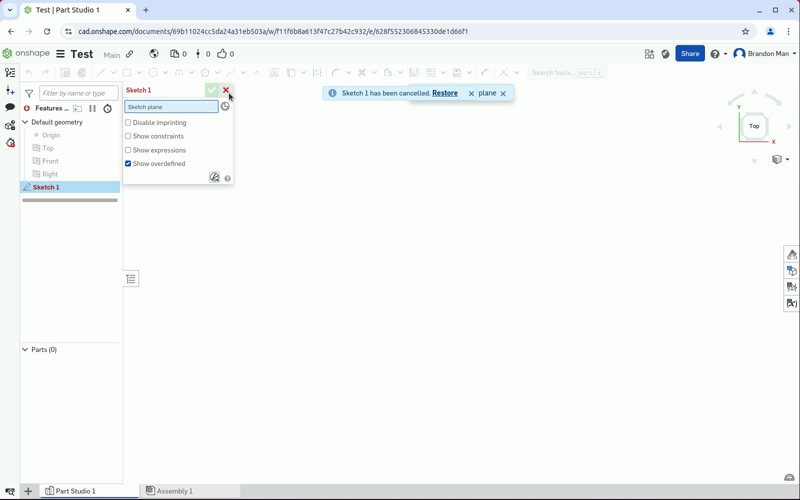
mouse_move(73, 150)
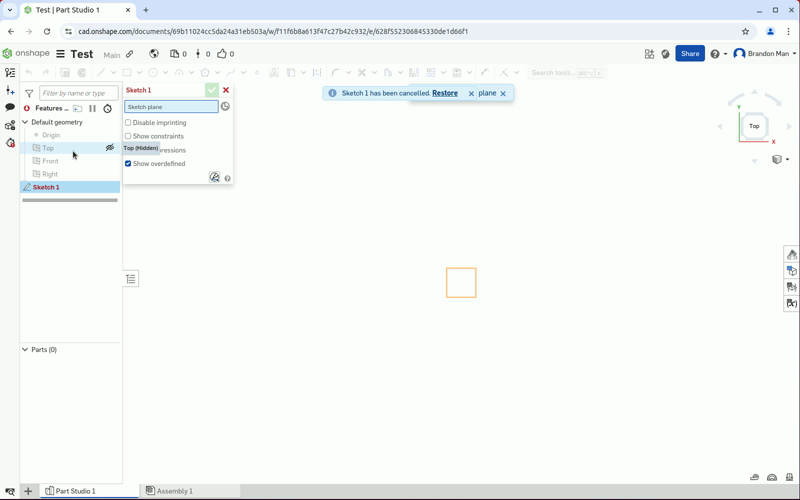
click(73, 150)
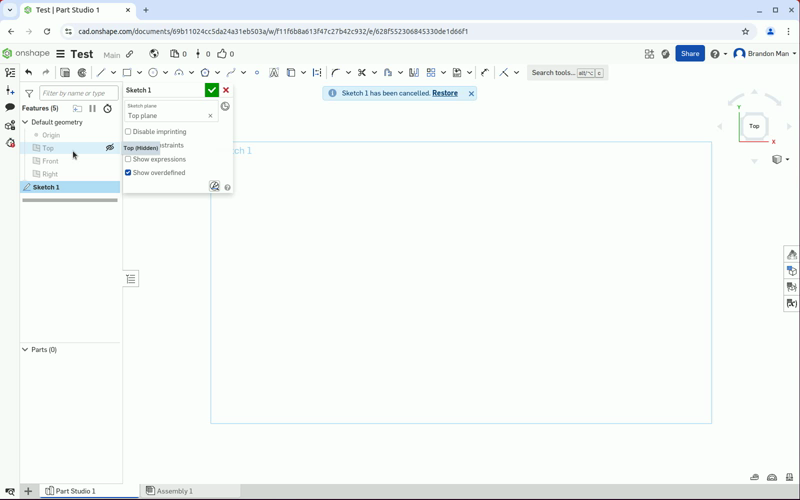
mouse_move(73, 352)
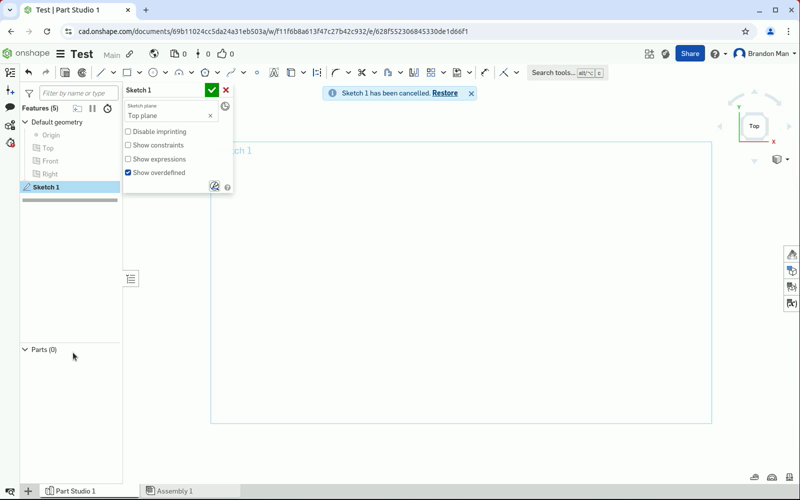
key(y)
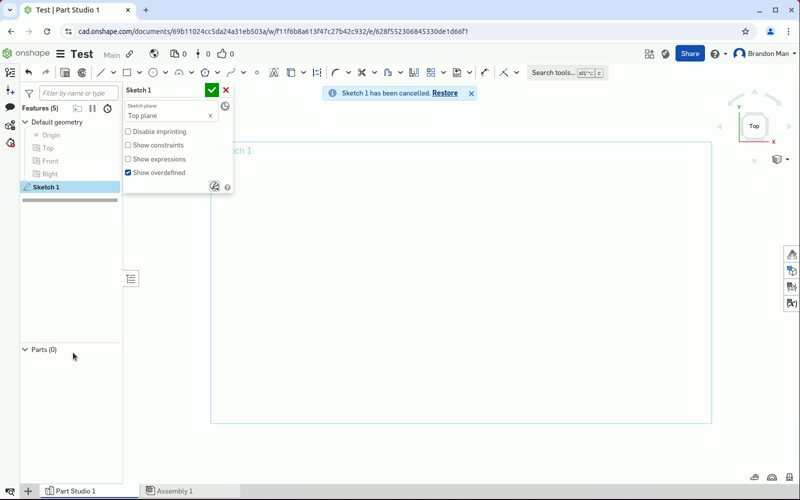
key(c)
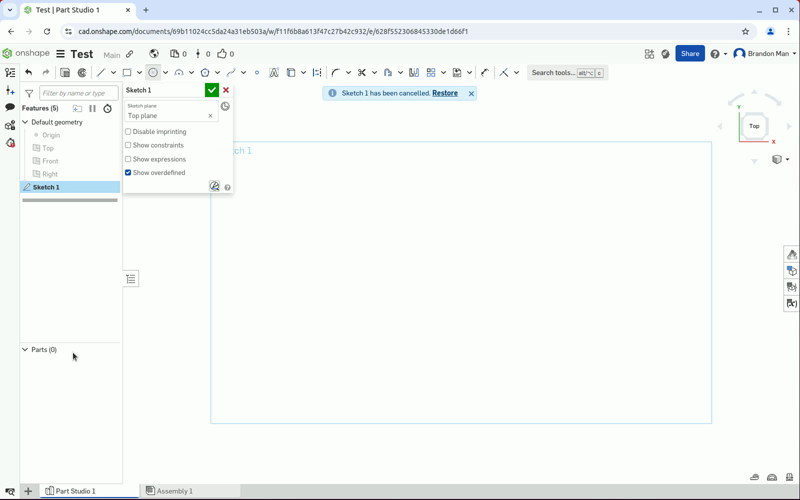
key_down(shift)
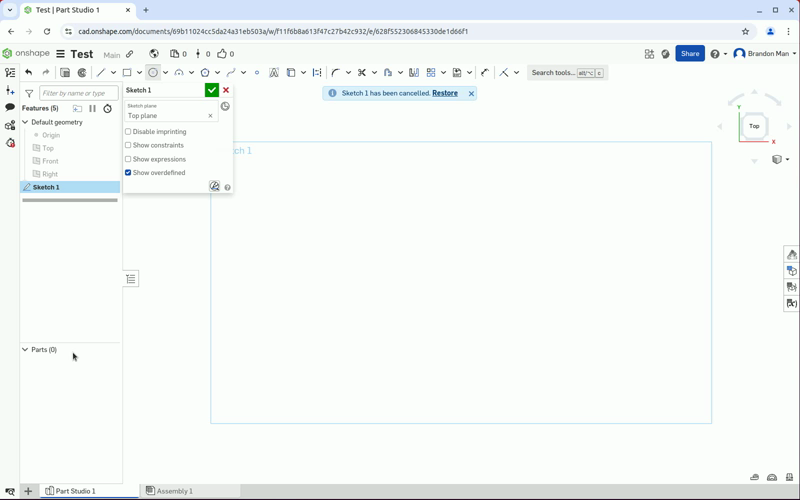
mouse_move(461, 282)
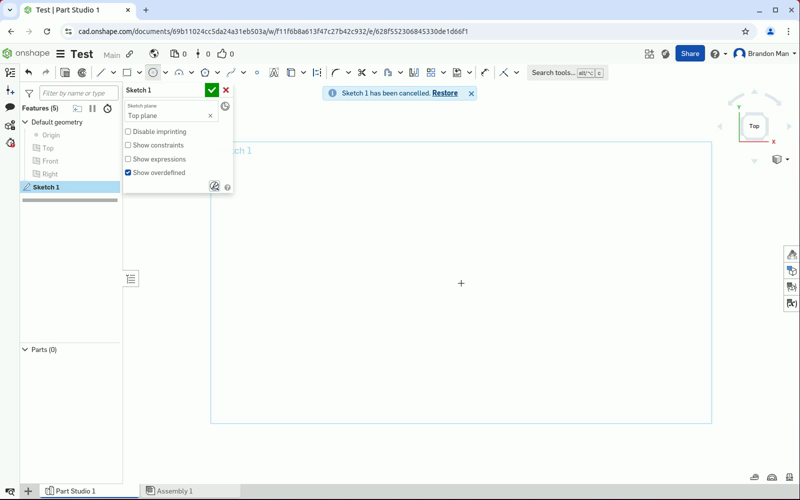
click(461, 282)
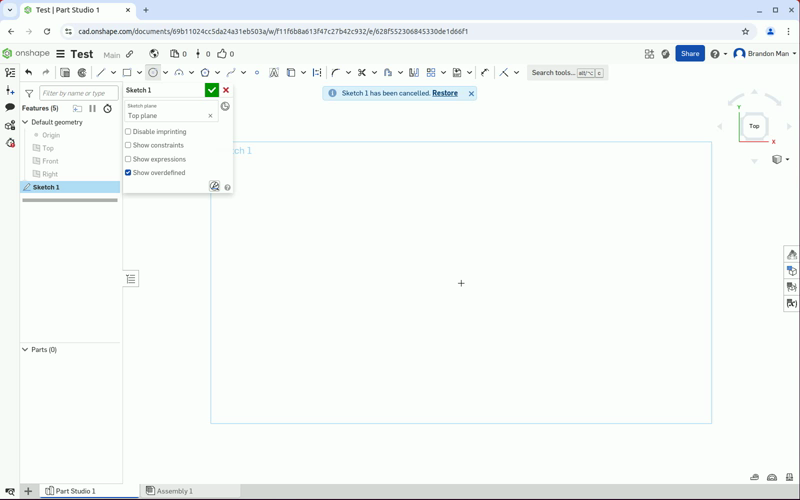
key_up(shift)
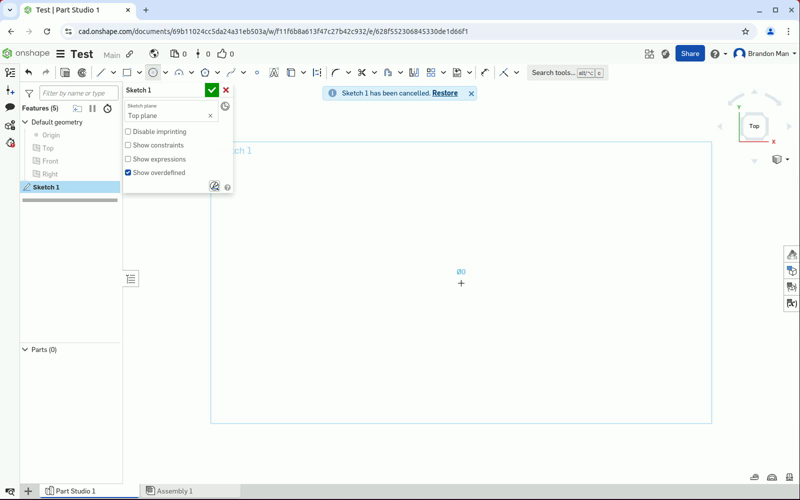
mouse_move(574, 282)
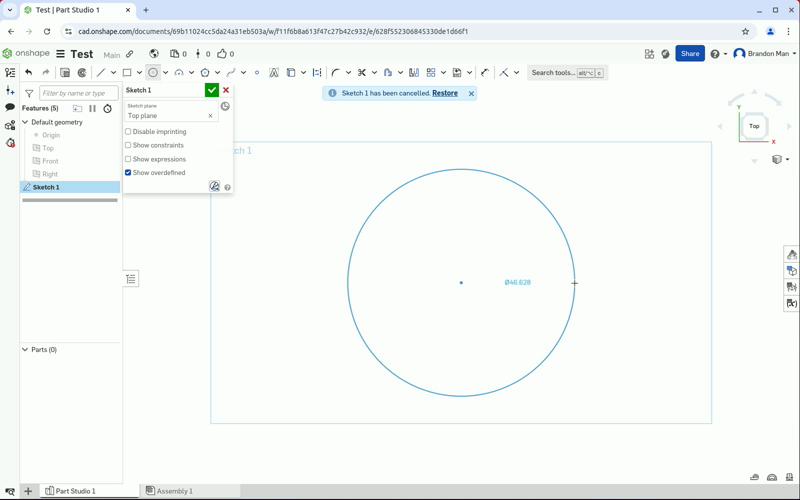
click(574, 282)
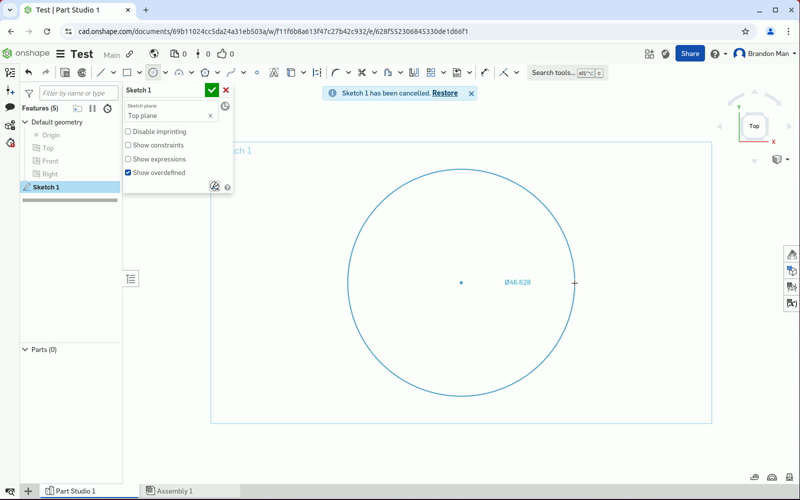
key(esc)
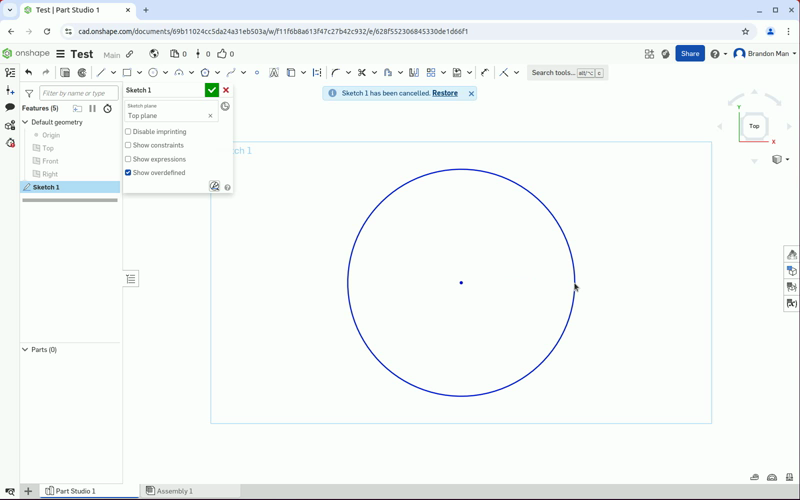
mouse_move(396, 294)
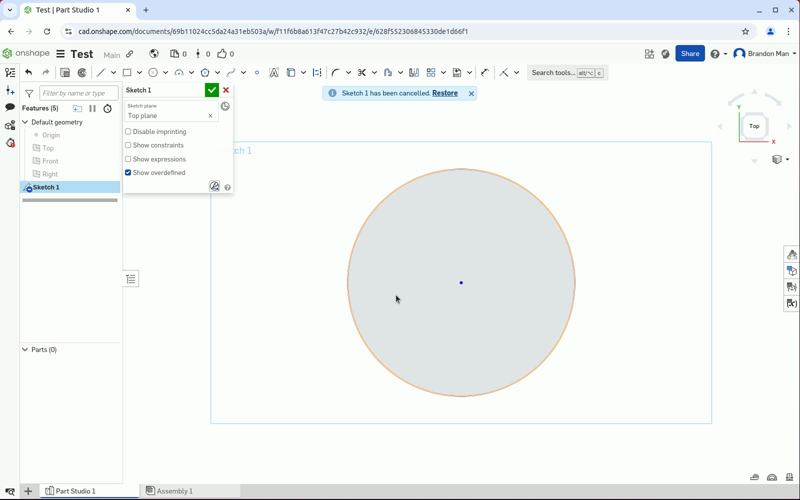
click(396, 294)
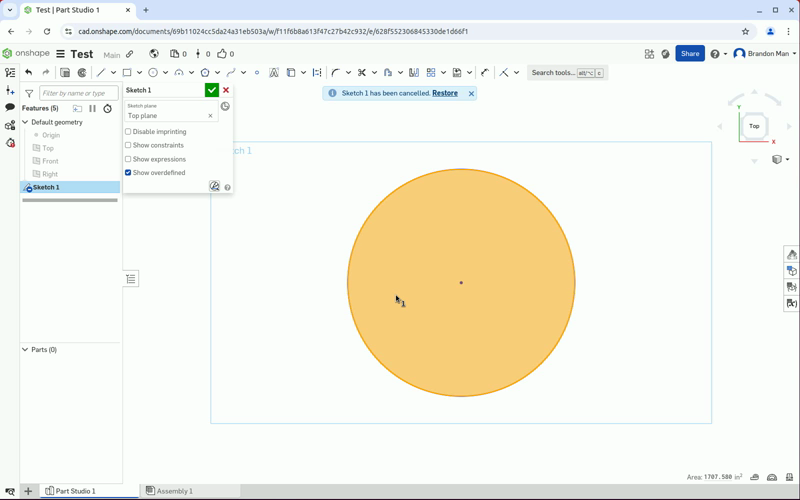
mouse_move(73, 352)
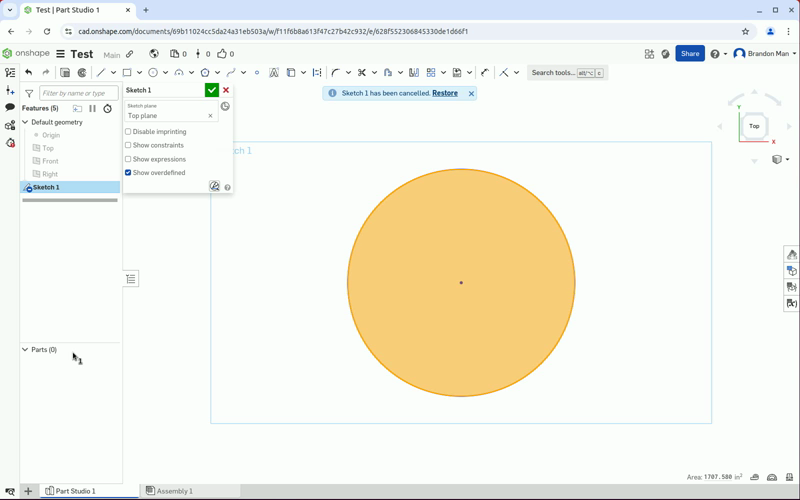
key(shift+y)
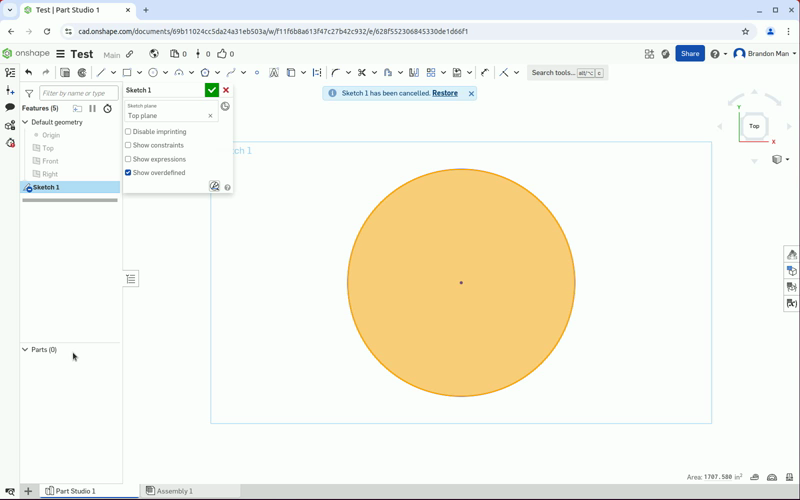
key(shift+e)
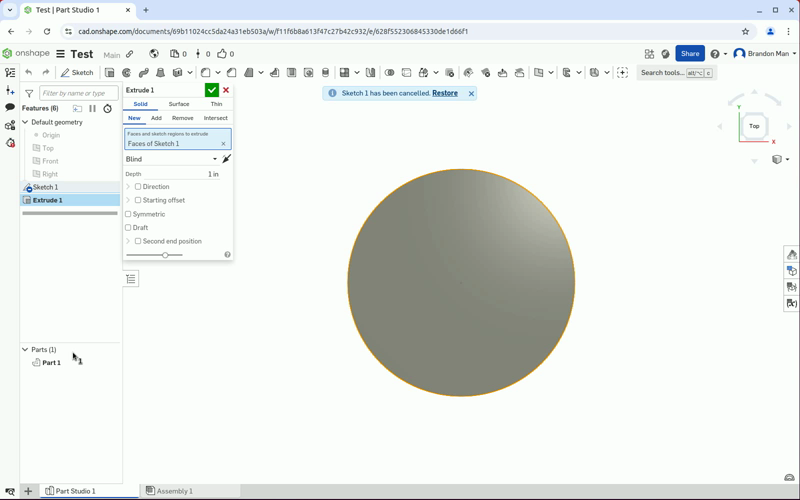
mouse_move(143, 106)
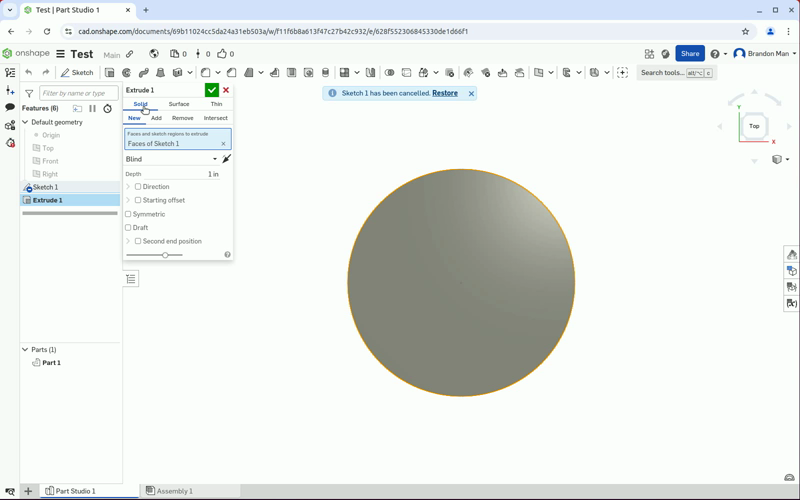
click(143, 106)
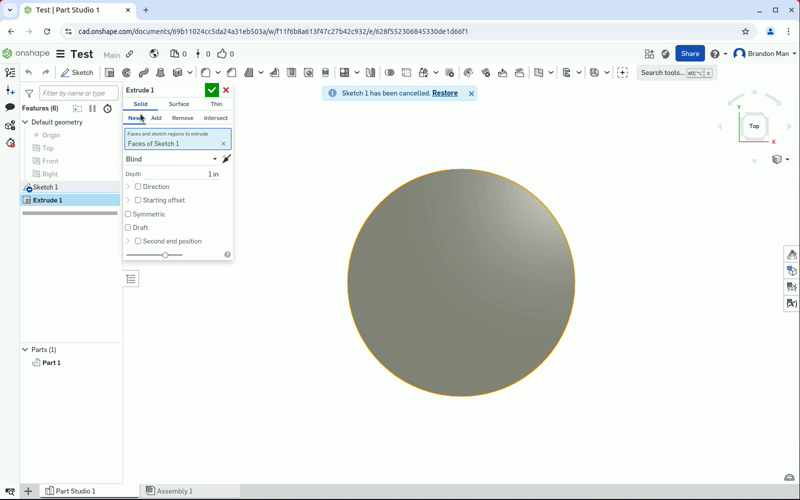
mouse_move(137, 120)
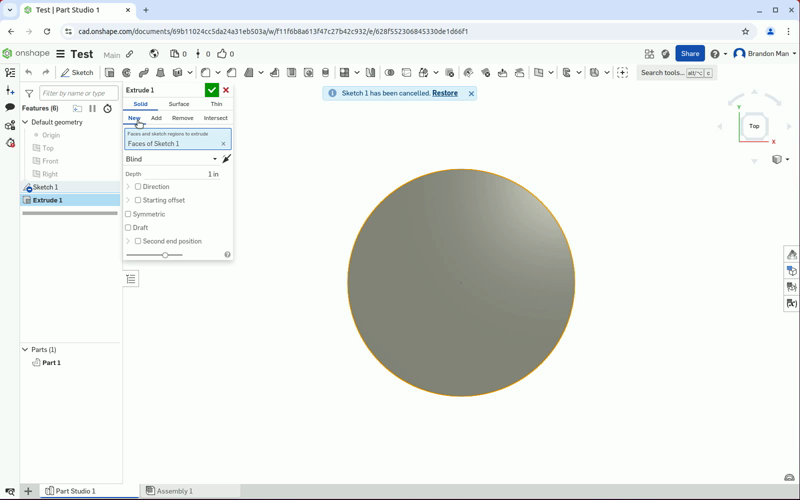
click(137, 120)
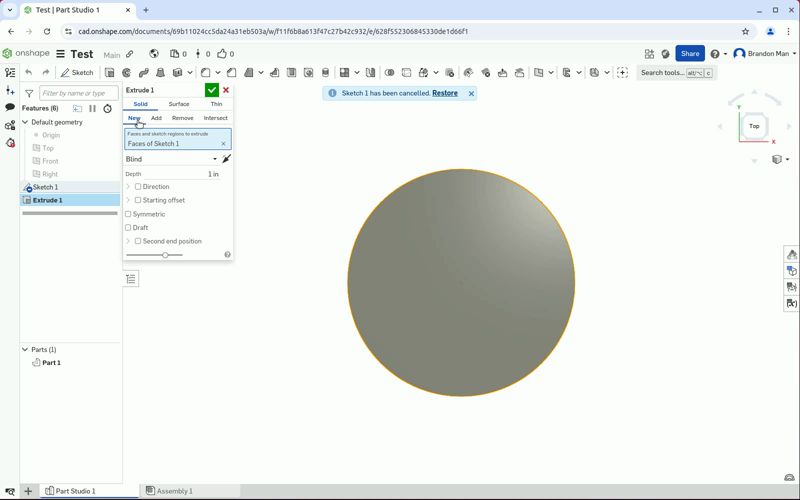
key(tab, 4)
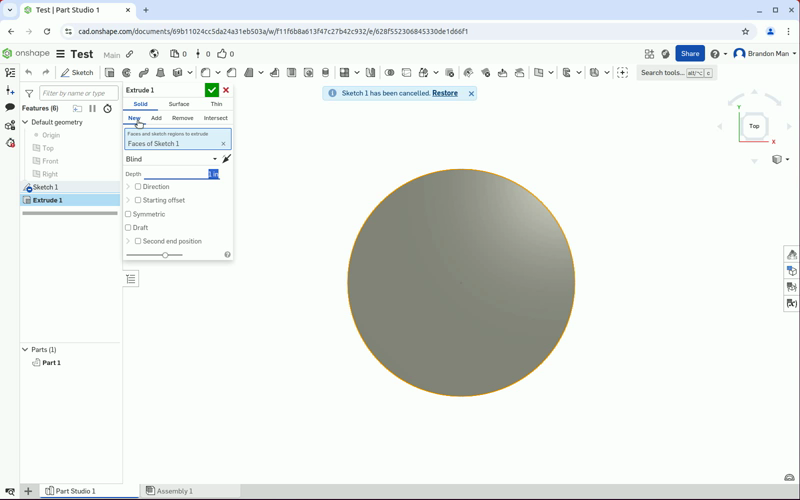
text(-5.777)
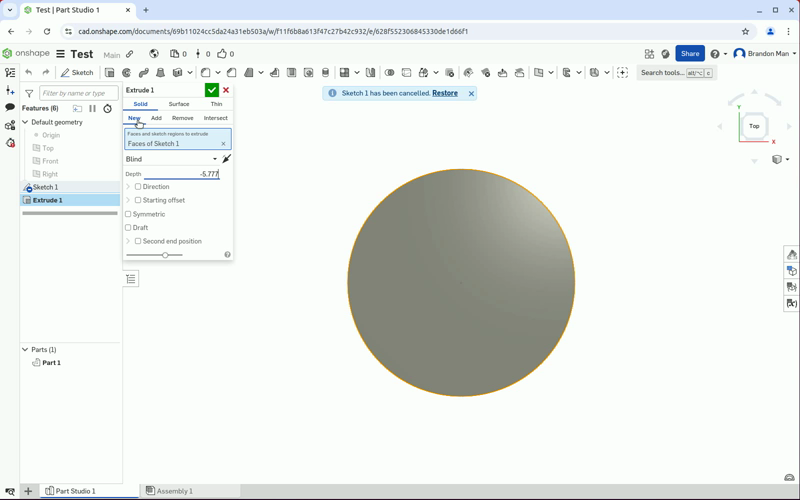
key(enter)
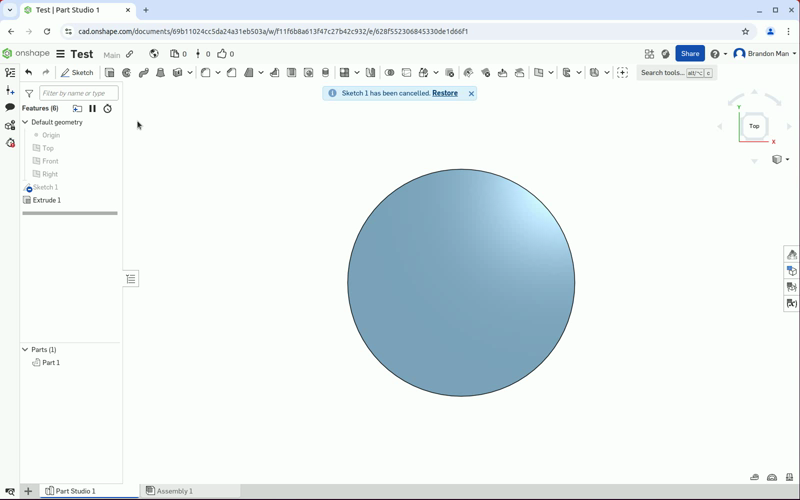
key(shift+h)
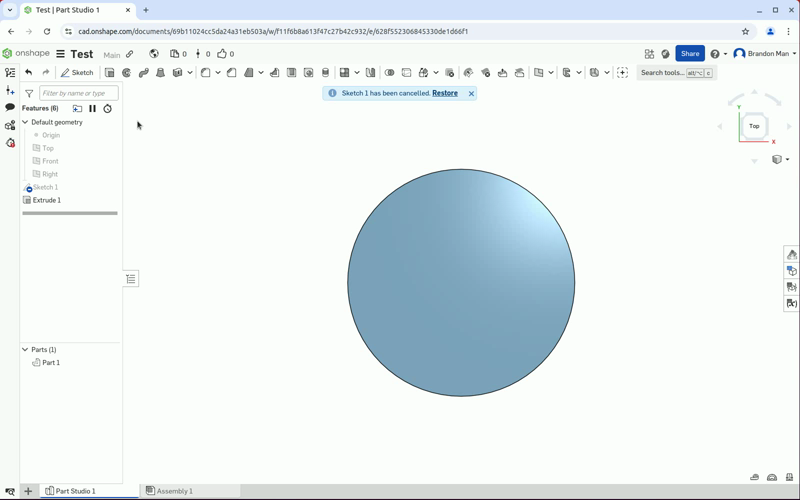
key(shift+h)
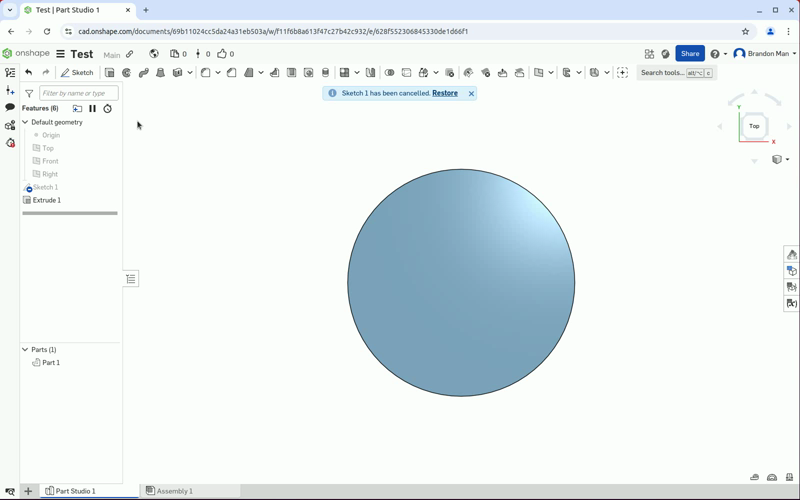
mouse_move(73, 189)
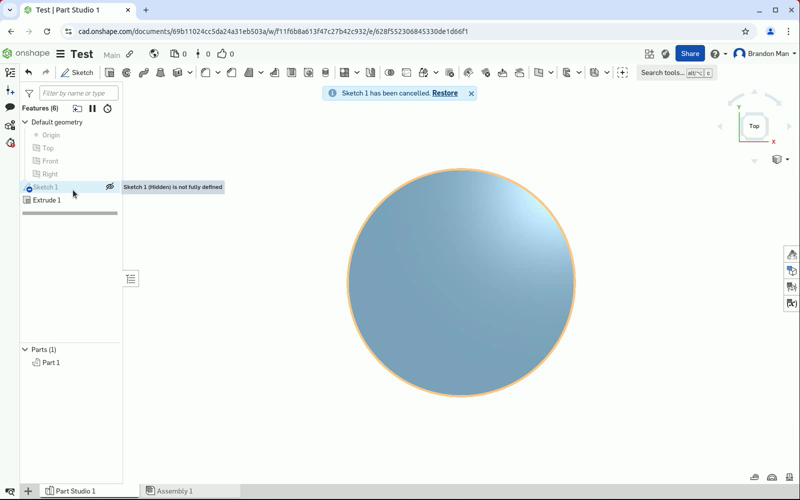
click(73, 189)
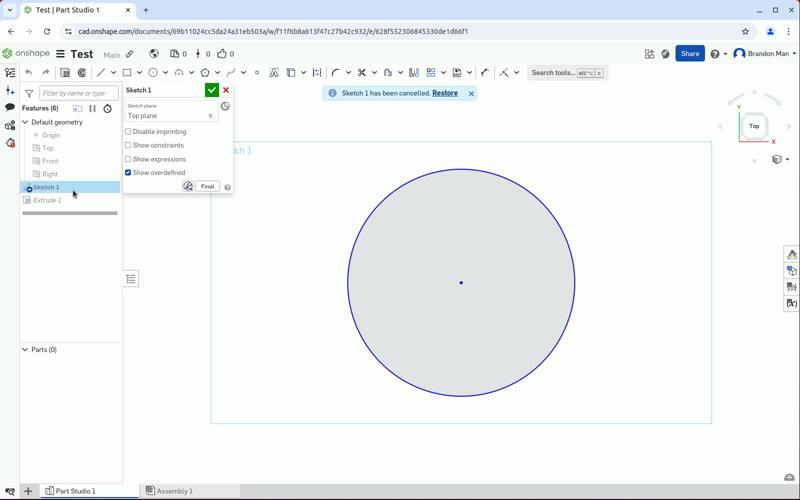
mouse_move(229, 92)
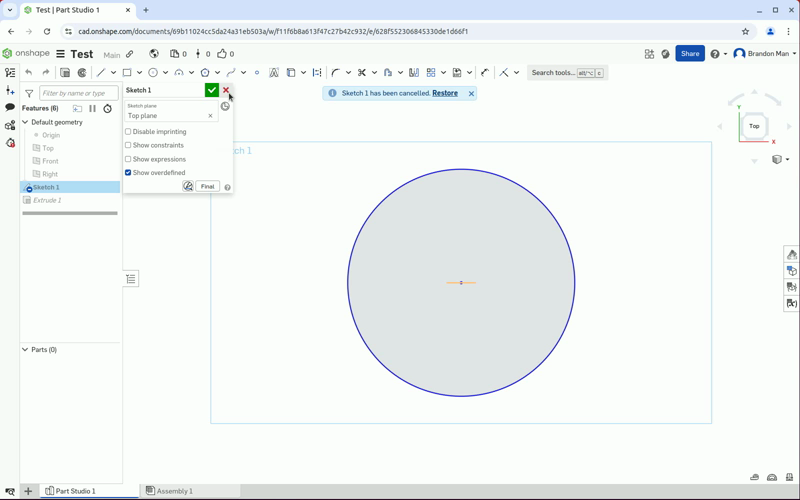
click(229, 92)
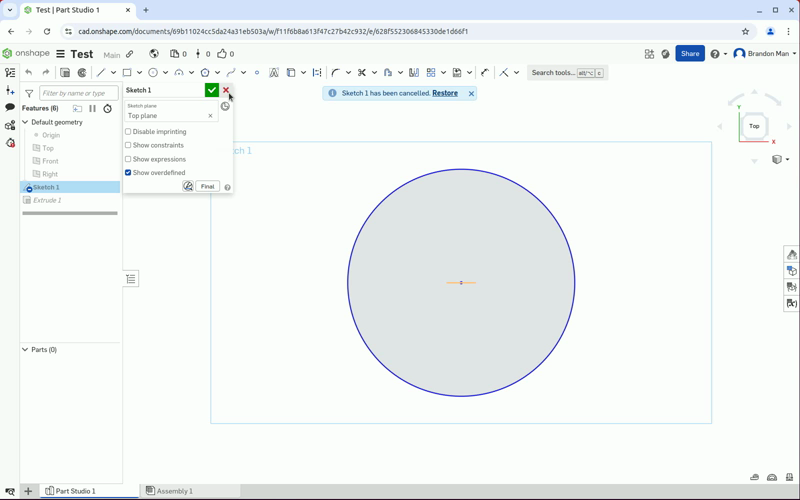
key(shift+s)
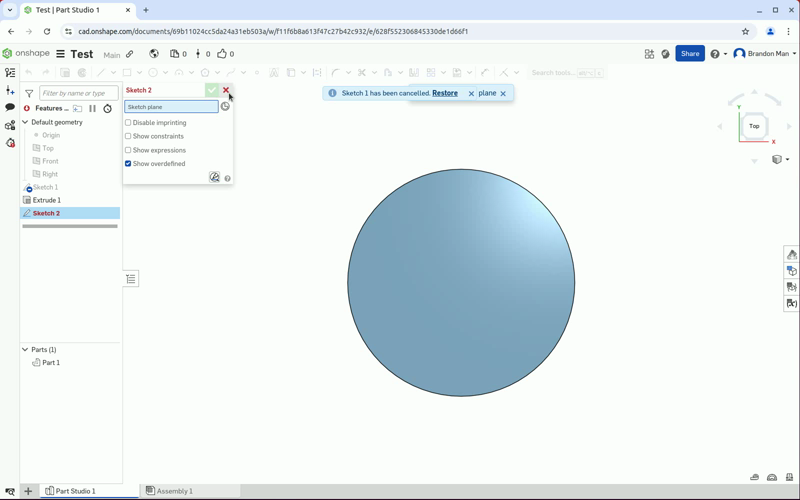
mouse_move(73, 150)
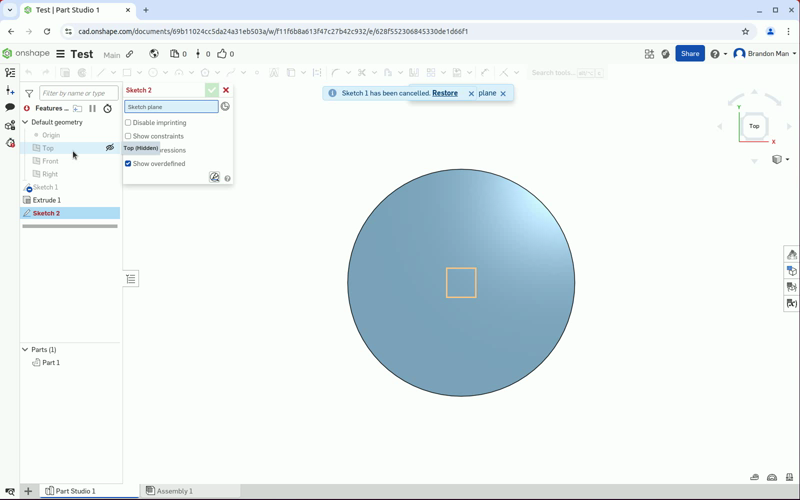
click(73, 150)
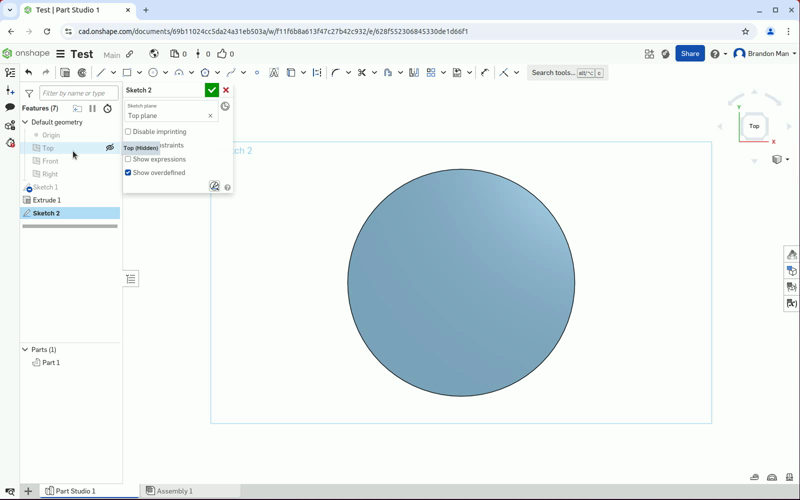
mouse_move(73, 352)
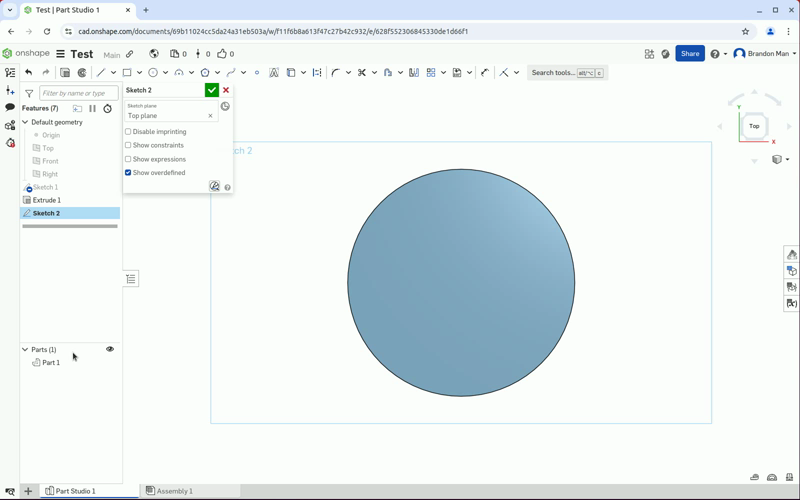
key(y)
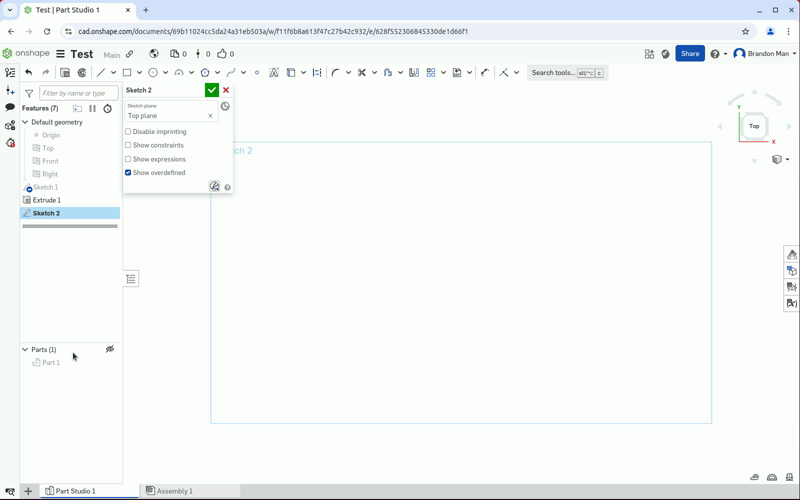
key(c)
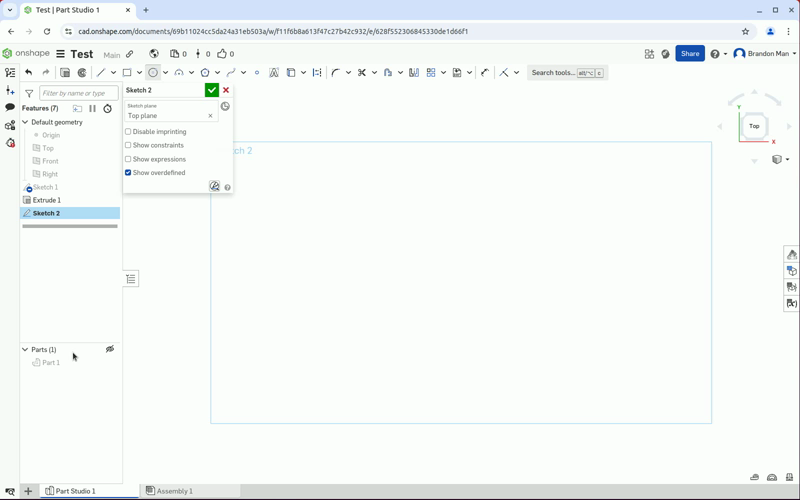
key_down(shift)
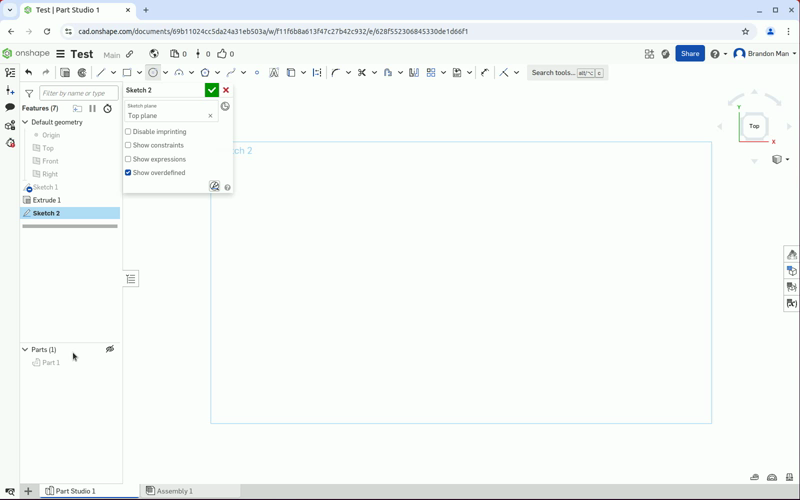
mouse_move(461, 282)
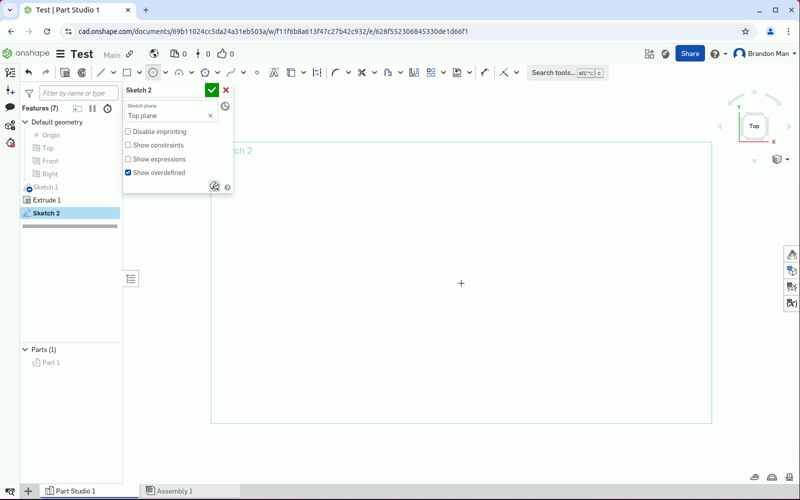
click(461, 282)
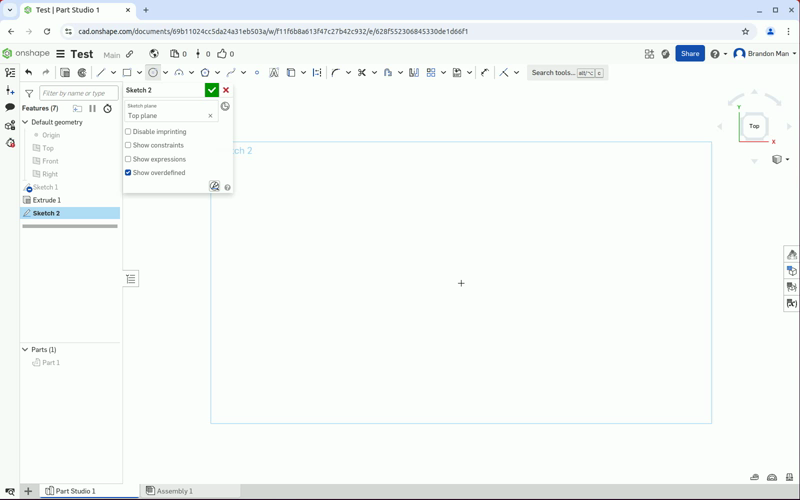
key_up(shift)
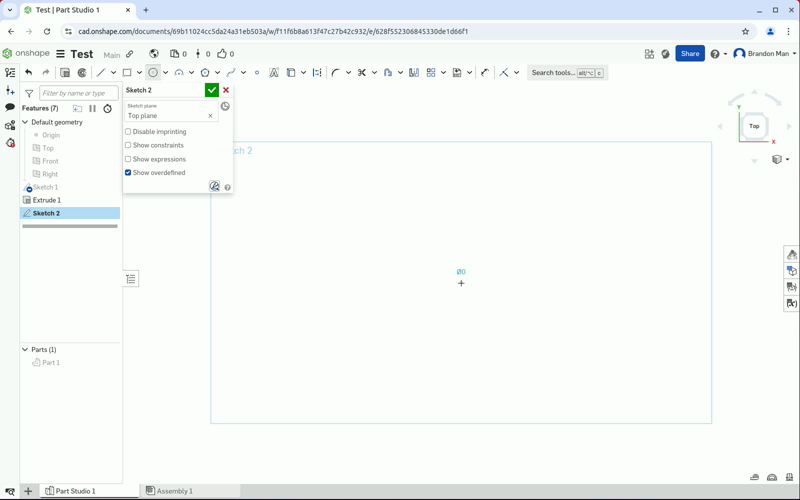
mouse_move(570, 282)
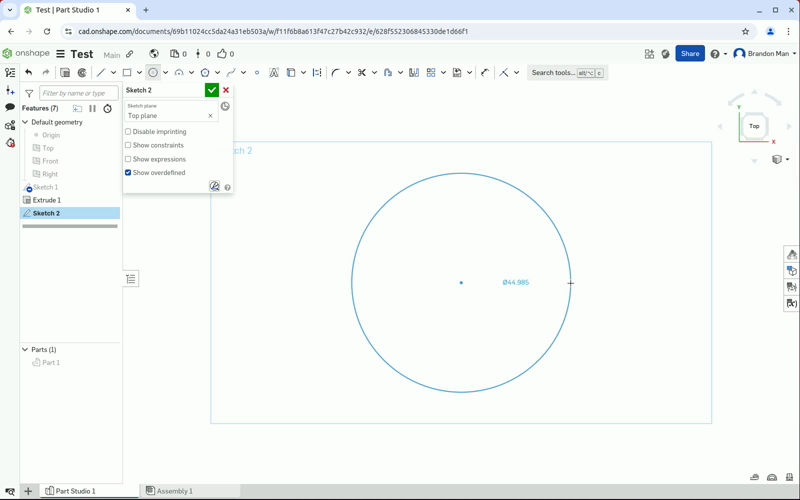
click(570, 282)
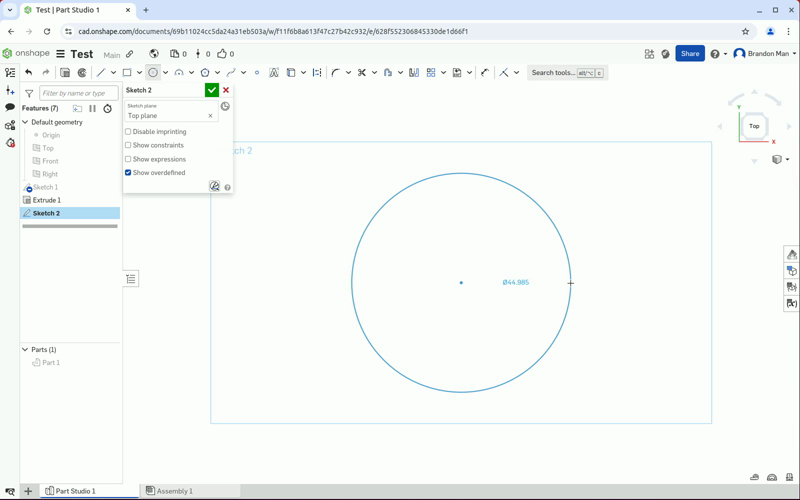
key(esc)
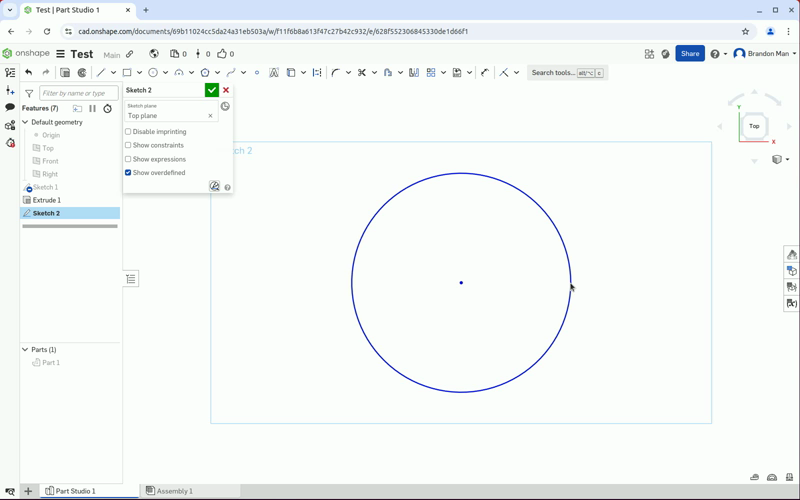
mouse_move(445, 335)
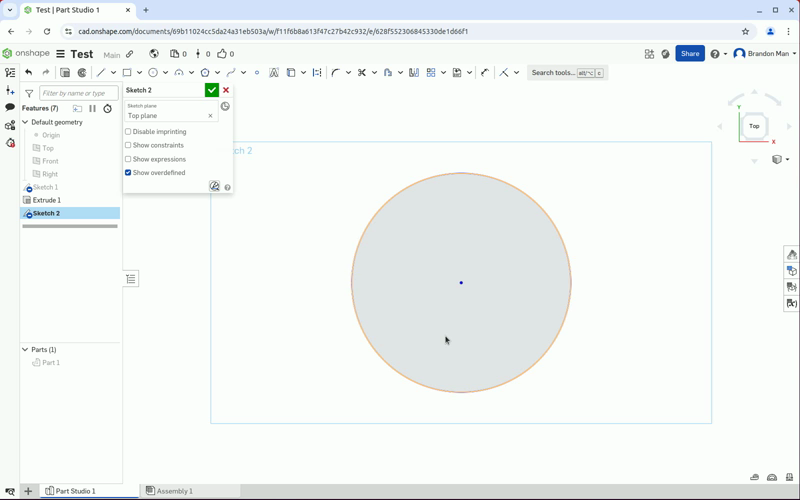
click(445, 335)
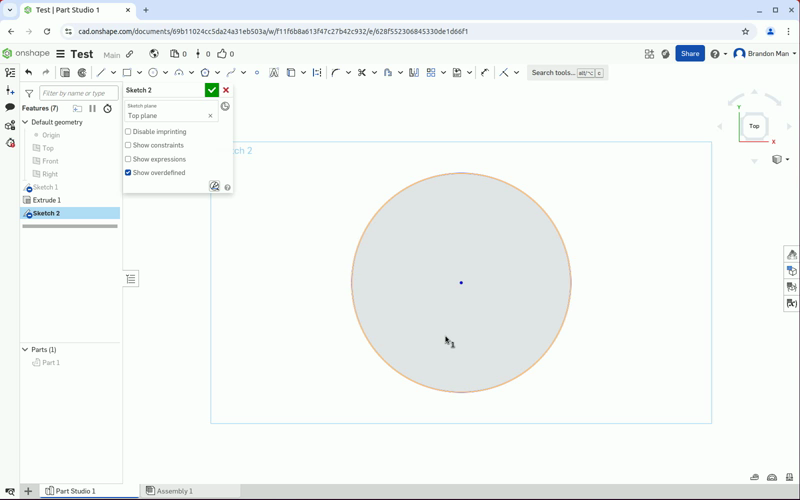
mouse_move(73, 352)
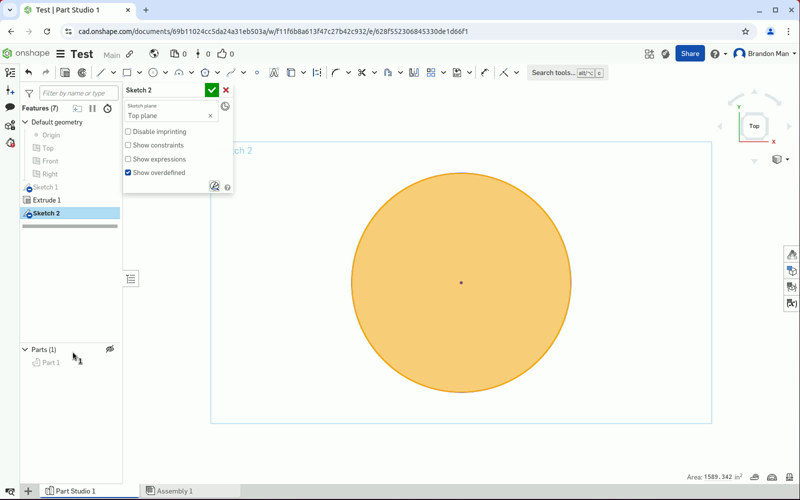
key(shift+y)
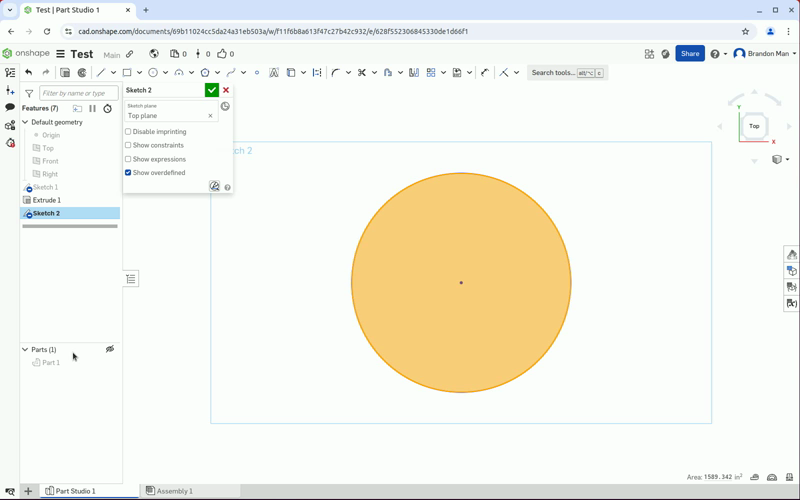
key(shift+e)
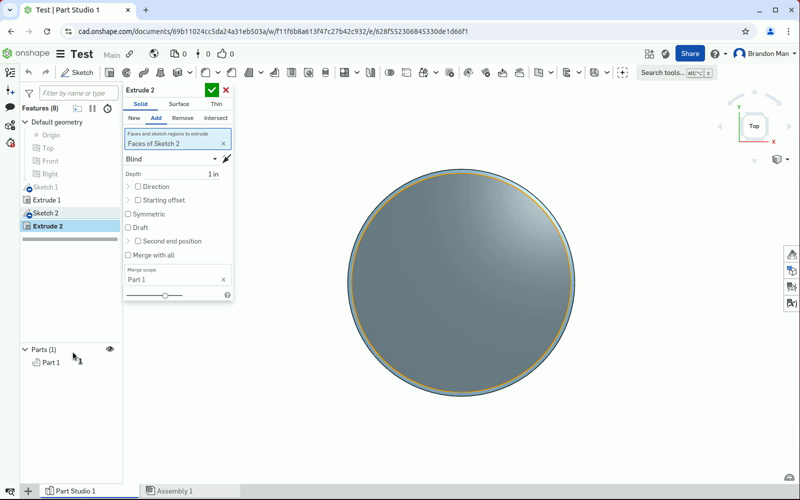
mouse_move(143, 106)
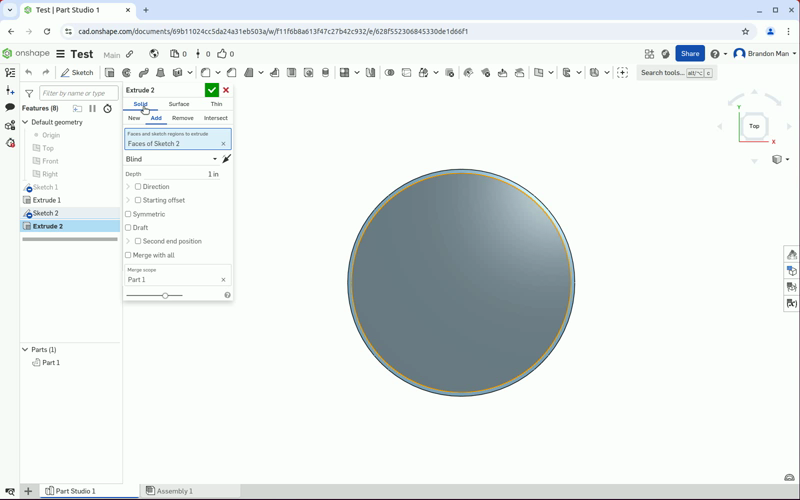
click(143, 106)
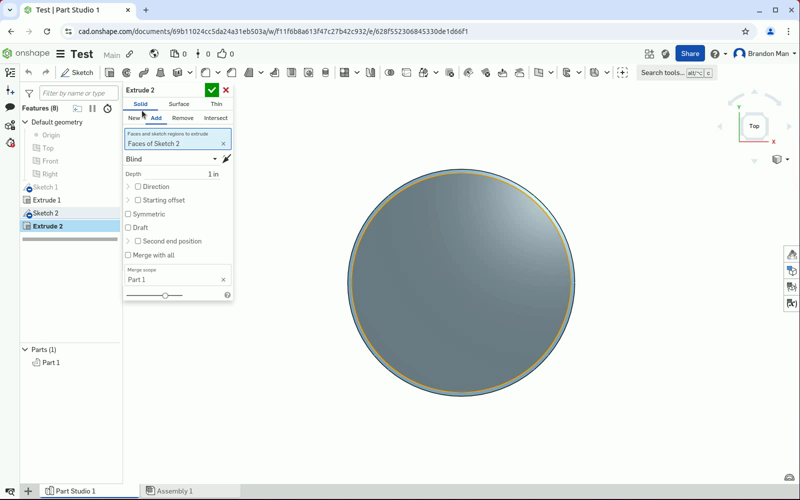
mouse_move(137, 120)
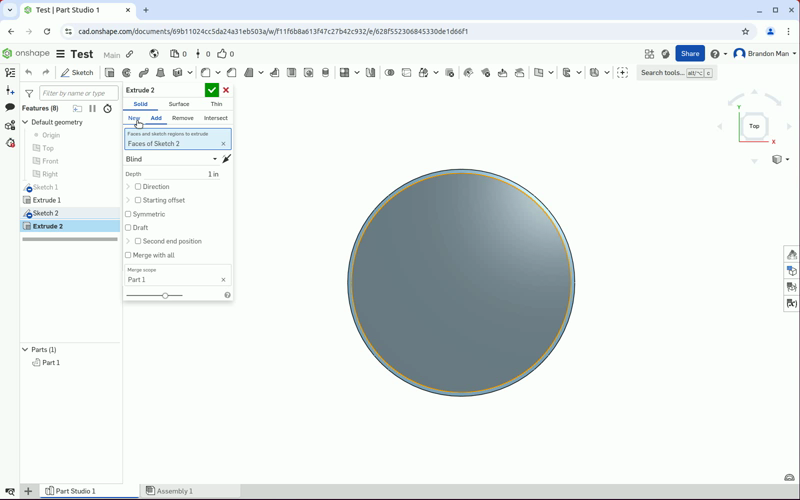
click(137, 120)
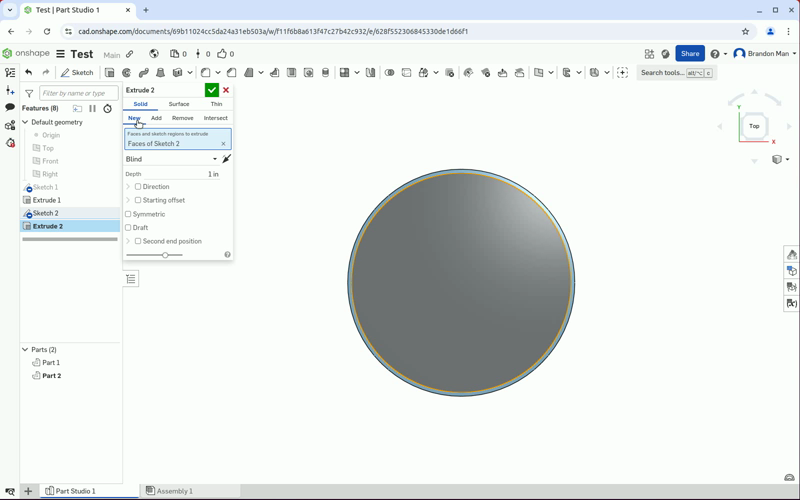
key(tab, 4)
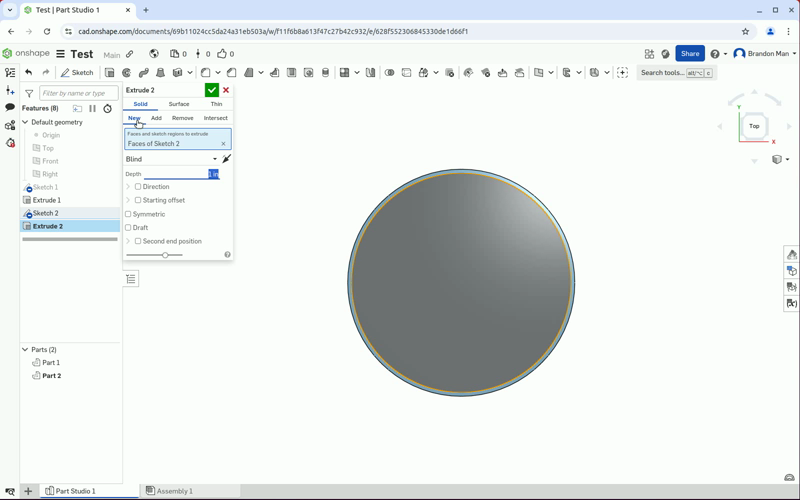
text(6.981)
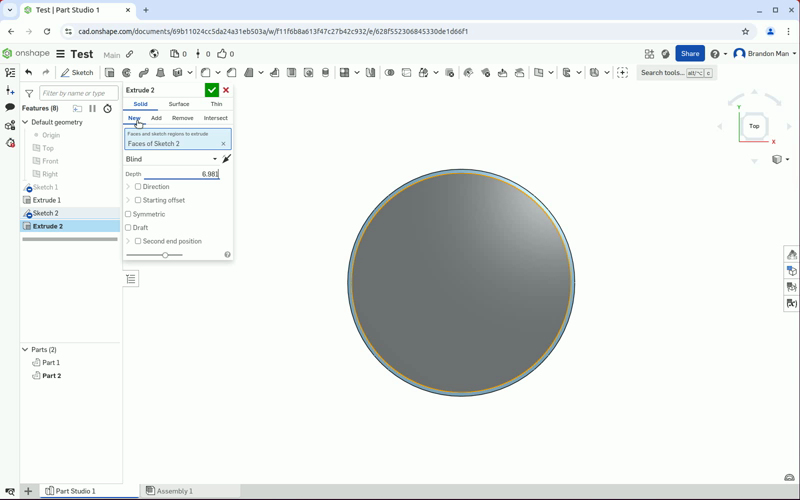
key(enter)
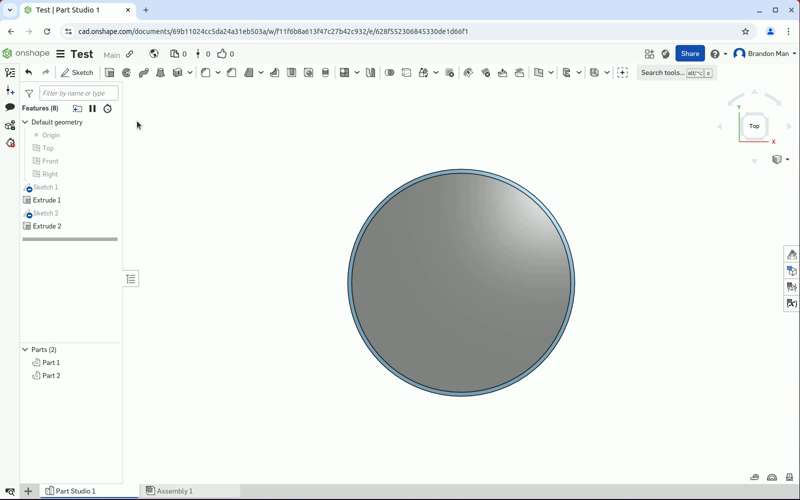
key(shift+h)
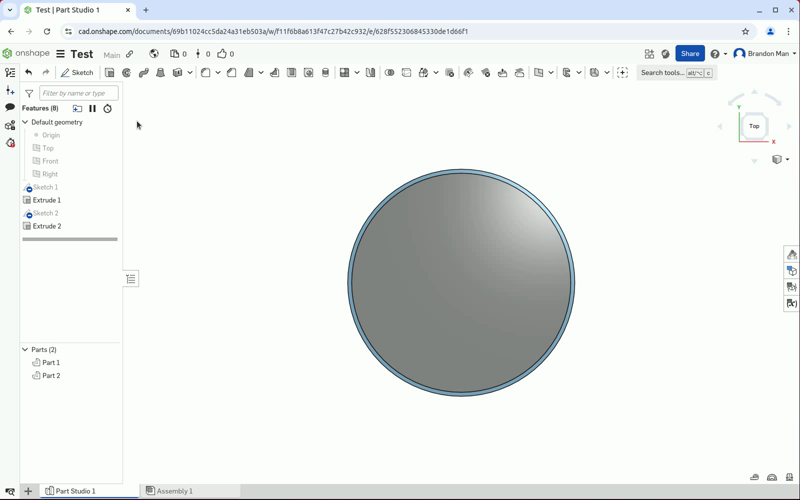
key(shift+h)
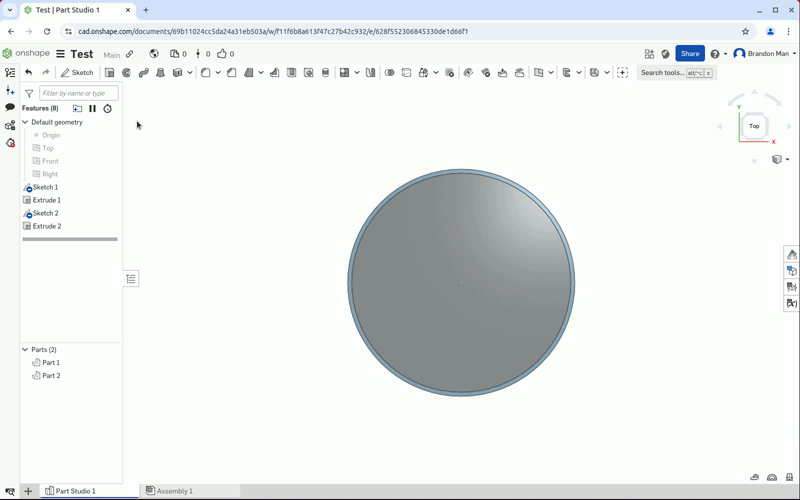
key(shift+7)
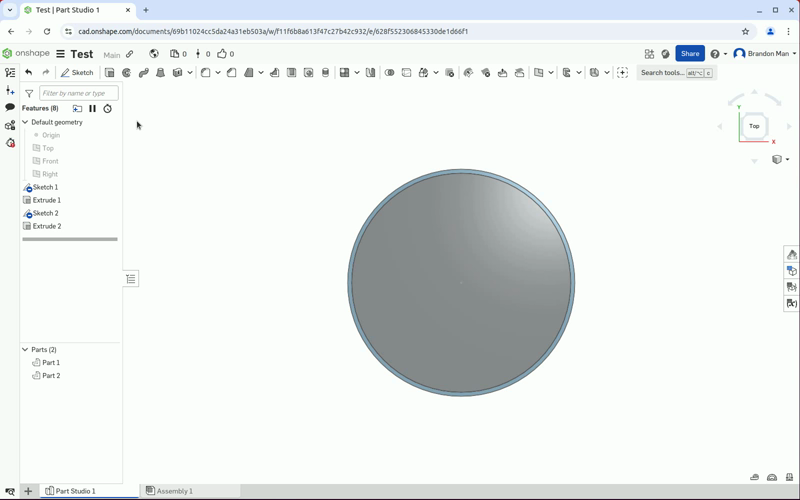
key(up, 3)
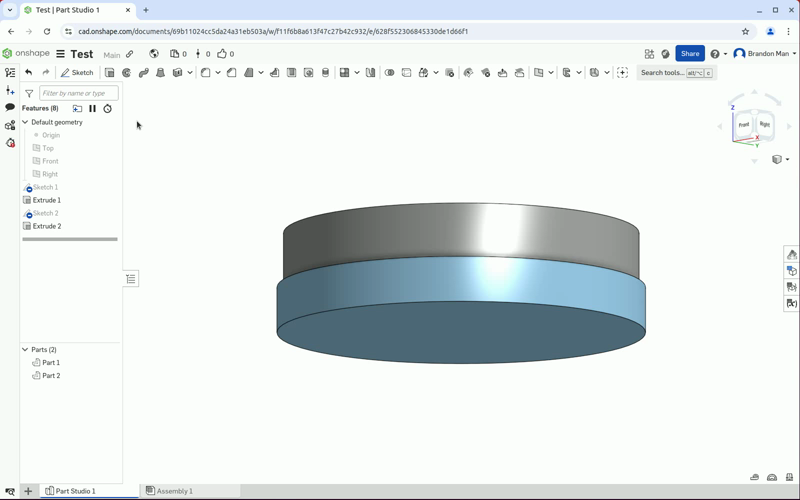
key(left, 3)
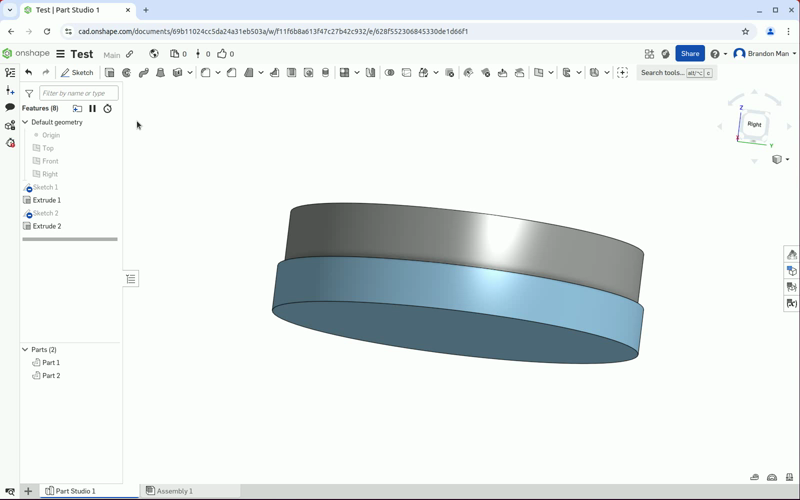
key(right, 3)
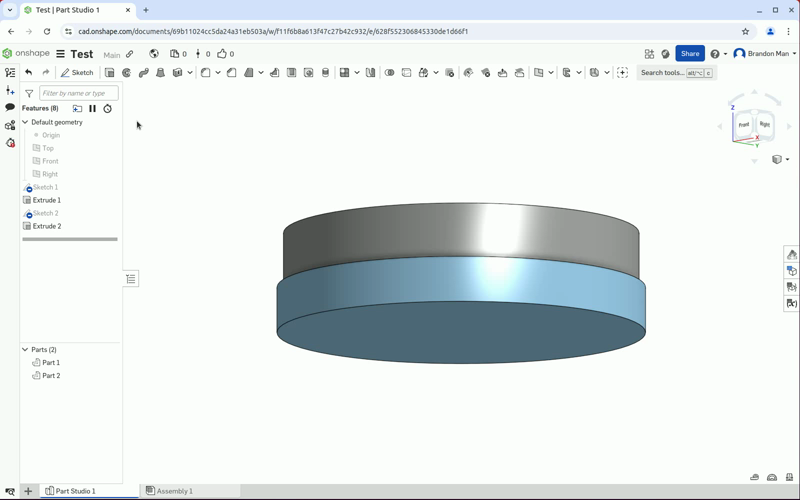
key(down, 3)
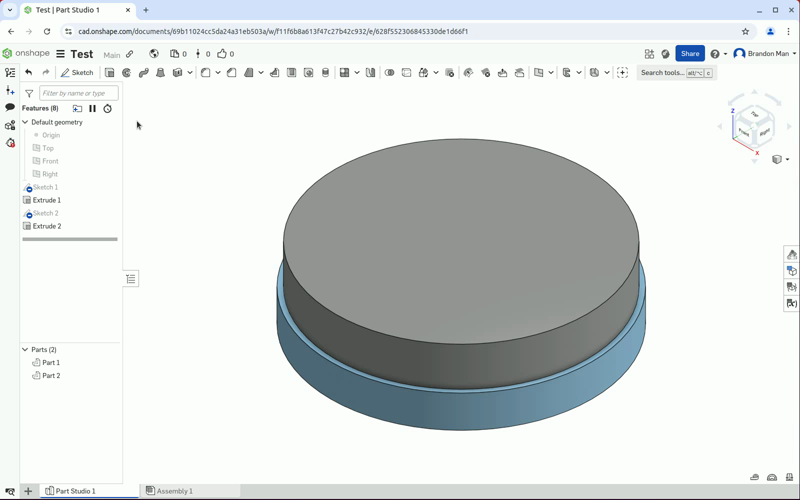
mouse_move(73, 189)
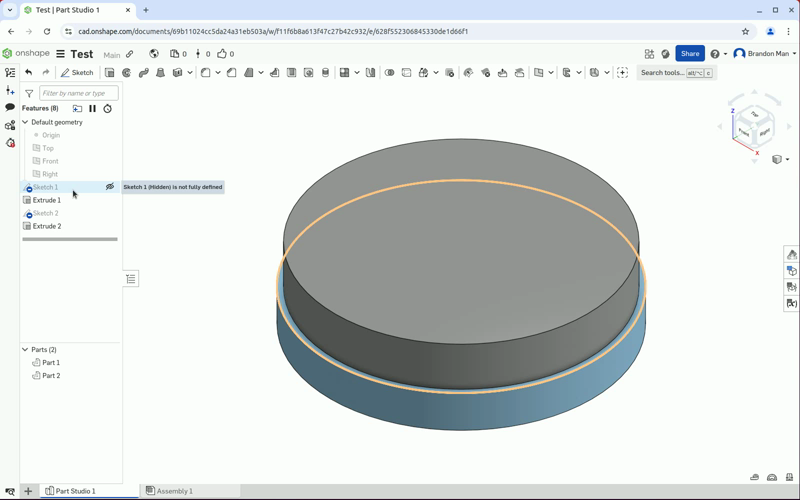
click(73, 189)